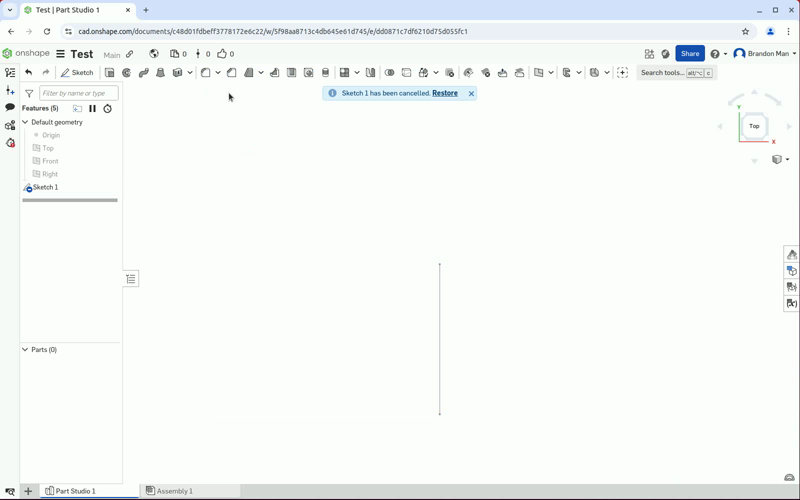
key(shift+h)
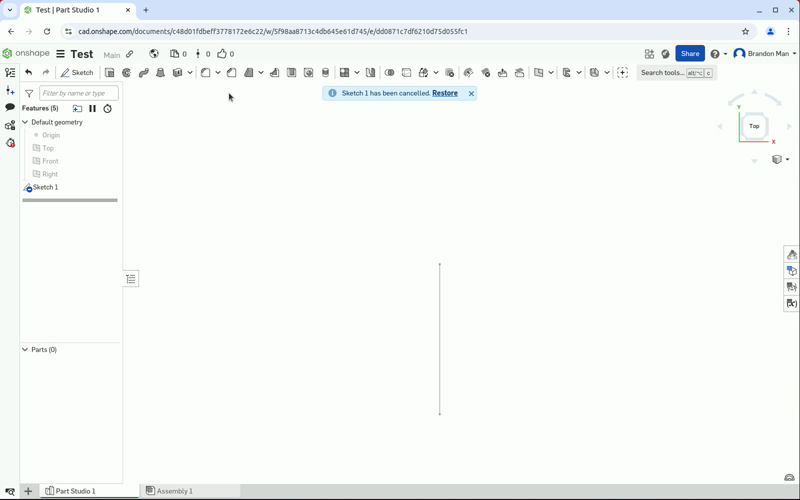
key(shift+s)
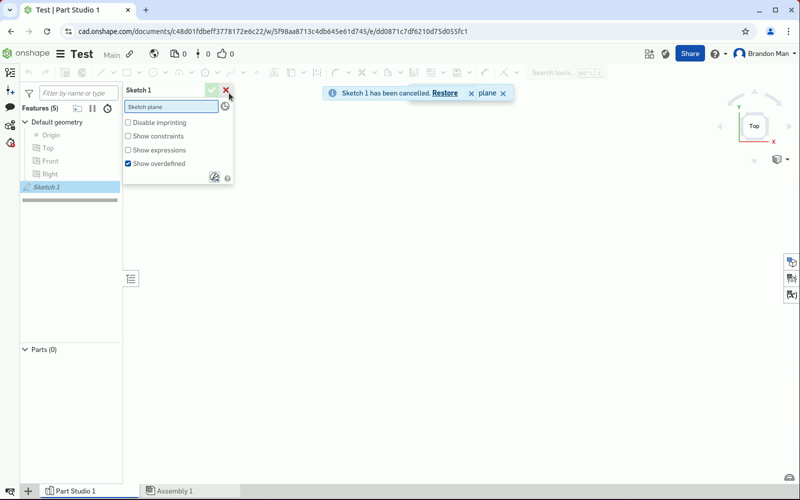
mouse_move(73, 150)
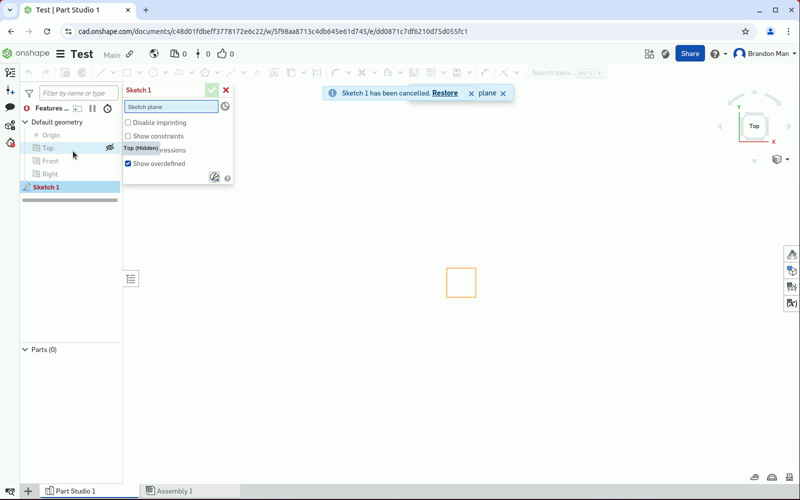
click(73, 150)
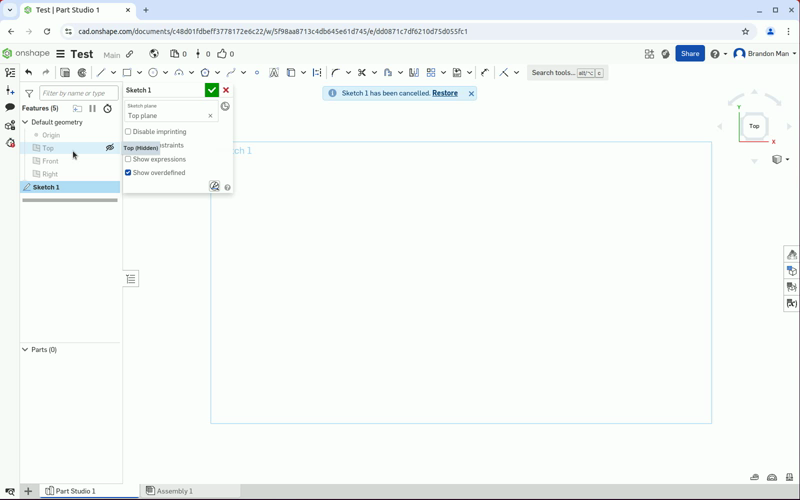
mouse_move(73, 352)
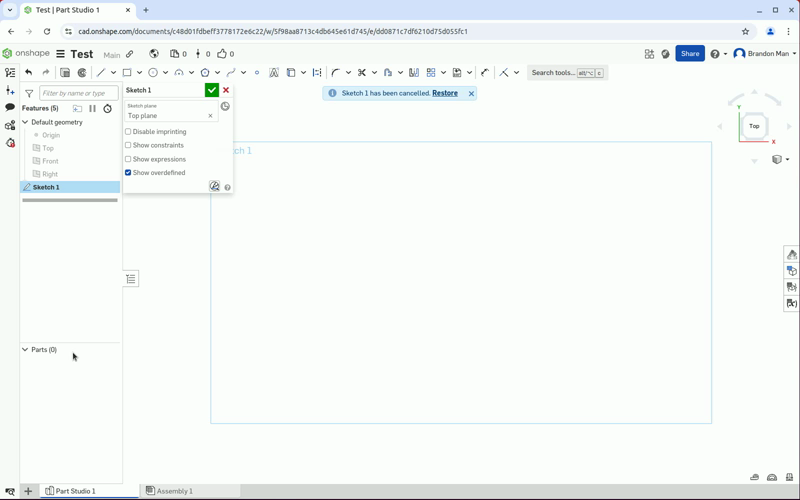
key(y)
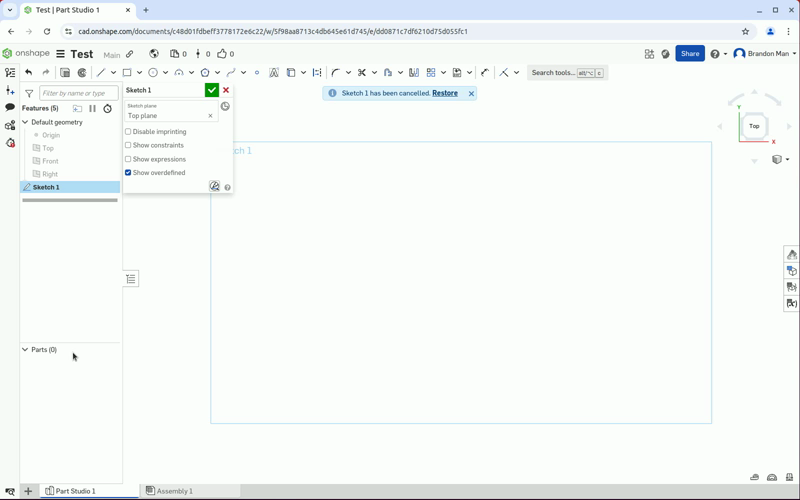
key(c)
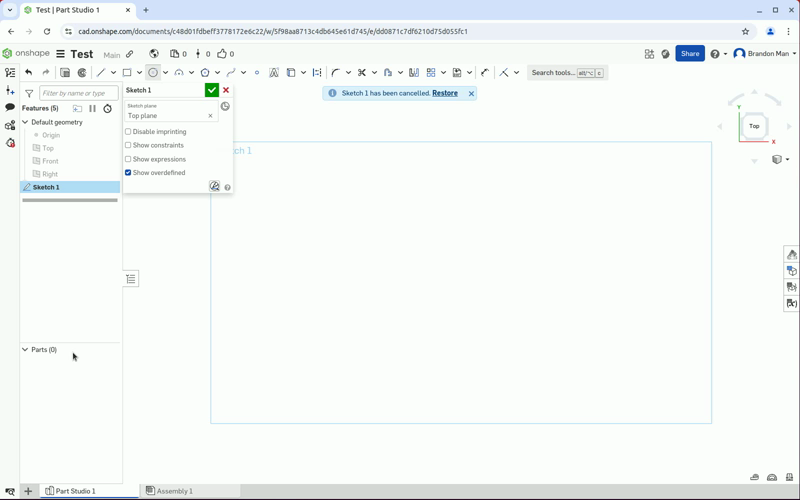
key_down(shift)
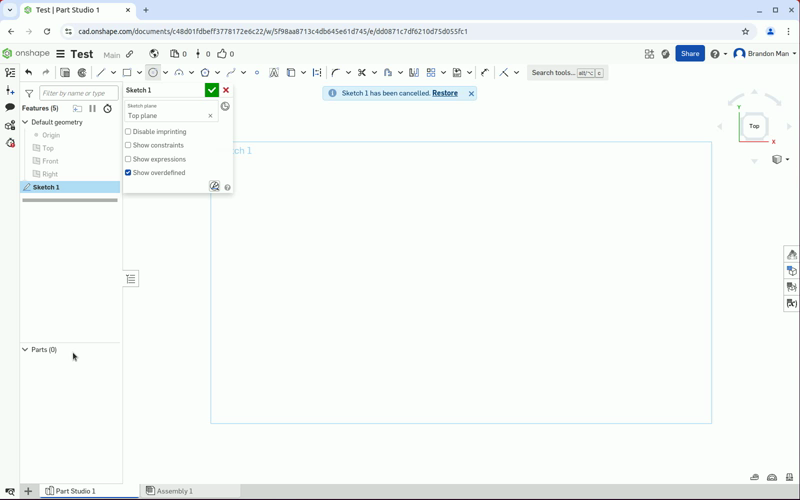
mouse_move(461, 282)
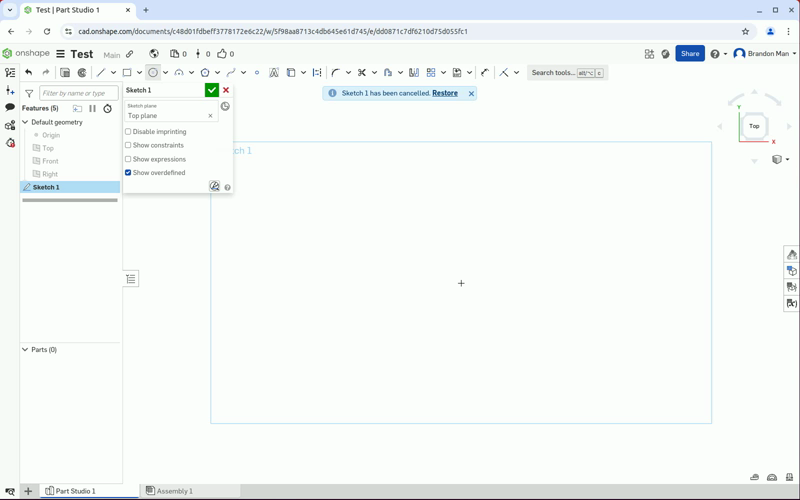
click(461, 282)
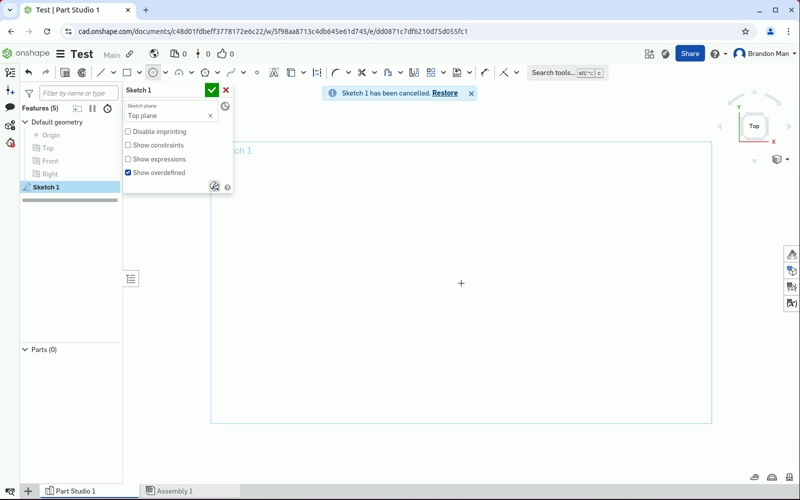
key_up(shift)
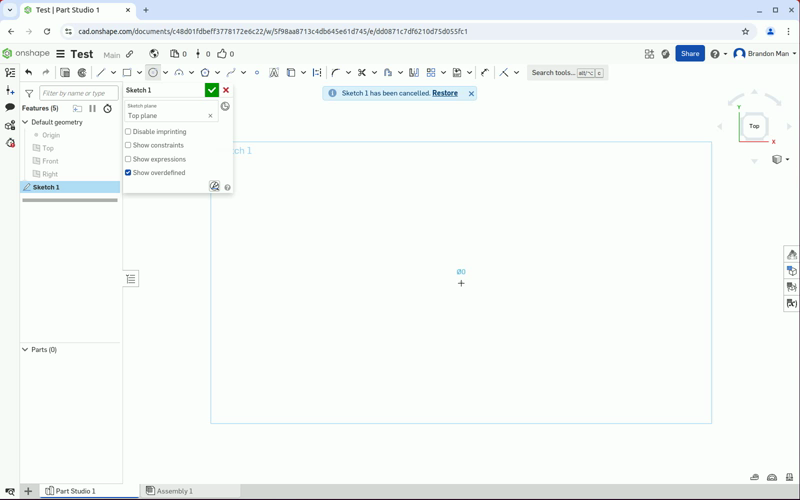
mouse_move(558, 282)
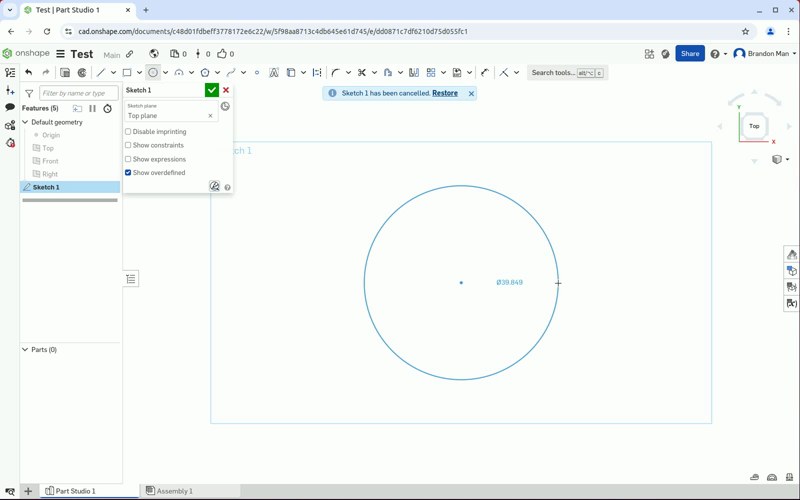
click(558, 282)
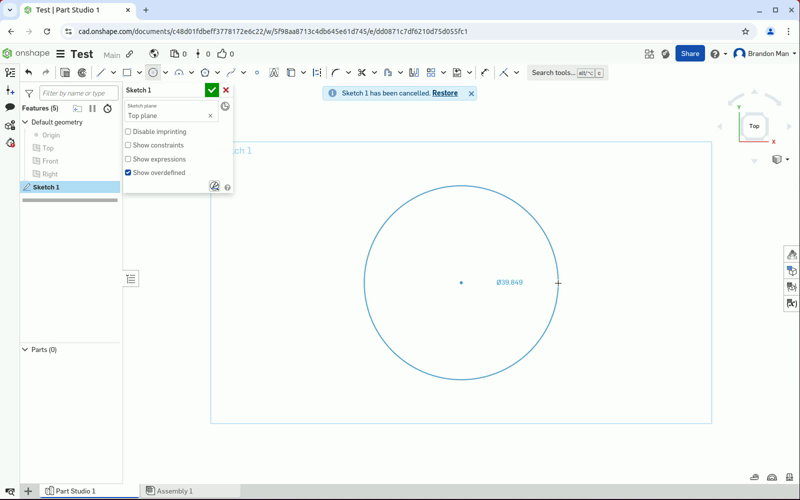
key(esc)
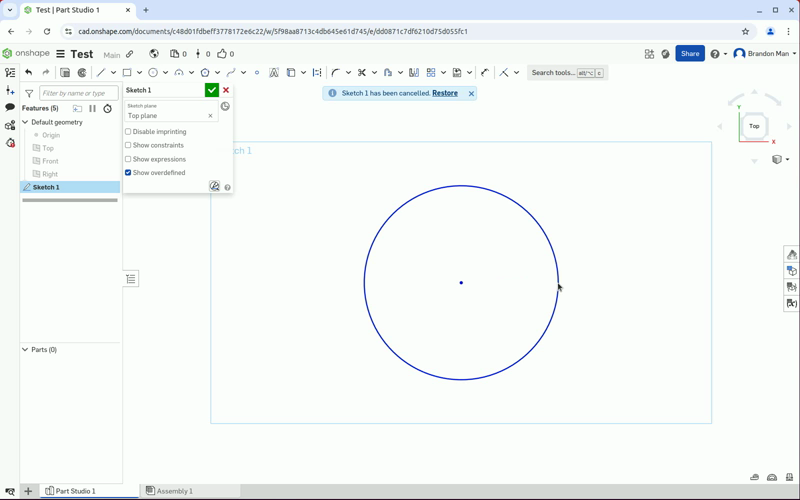
mouse_move(523, 278)
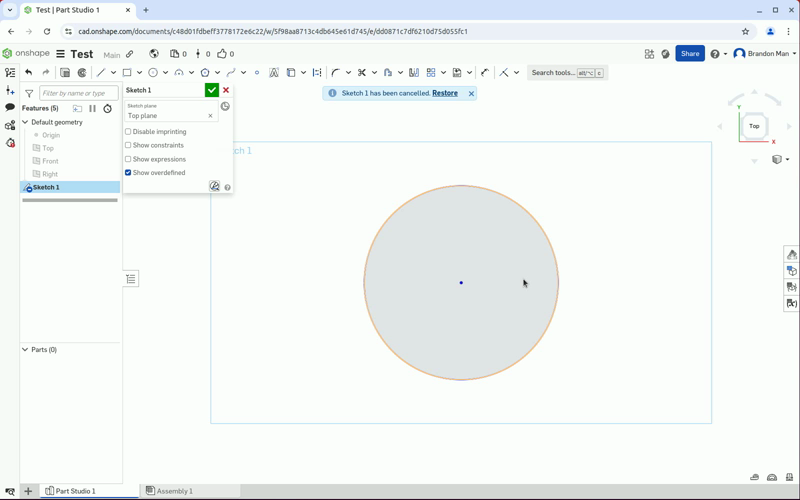
click(523, 278)
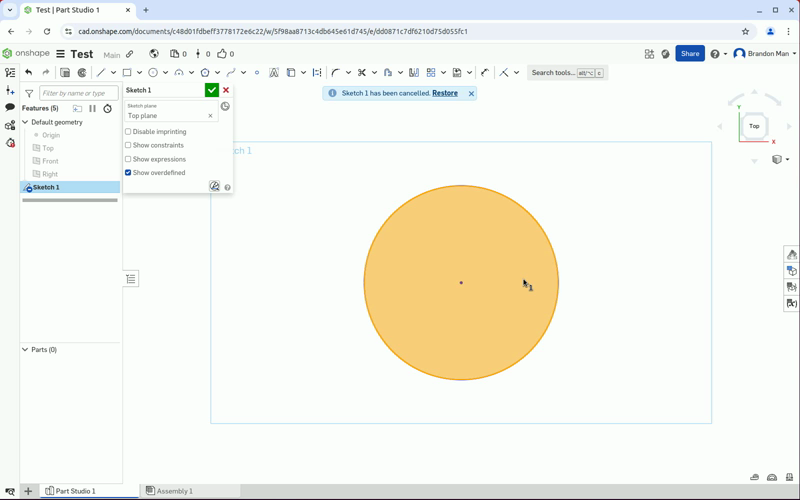
mouse_move(73, 352)
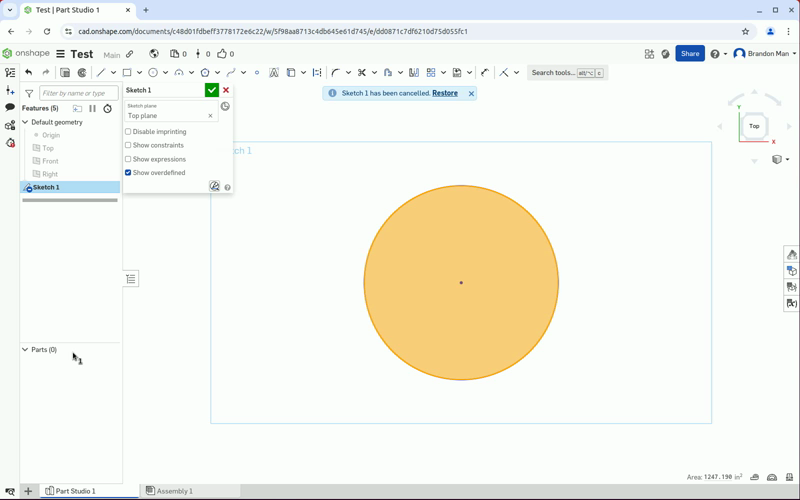
key(shift+y)
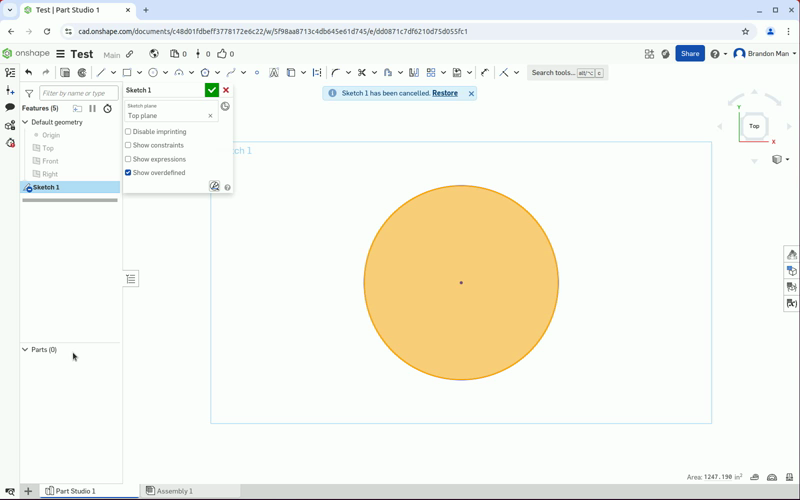
key(shift+e)
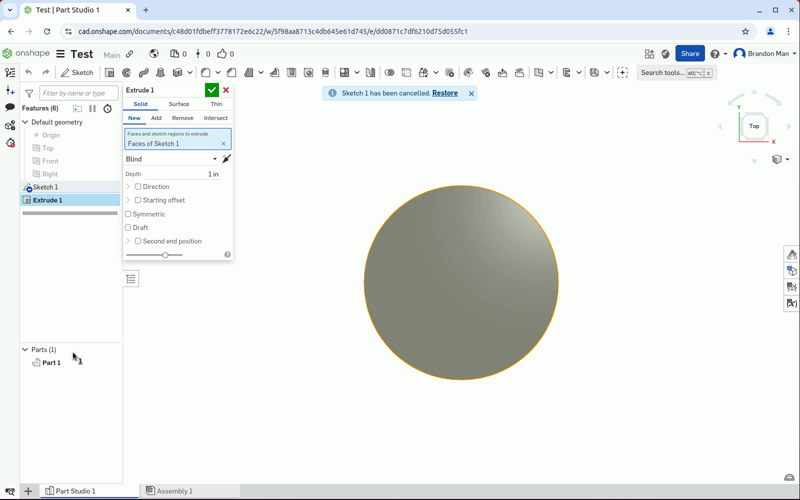
mouse_move(143, 106)
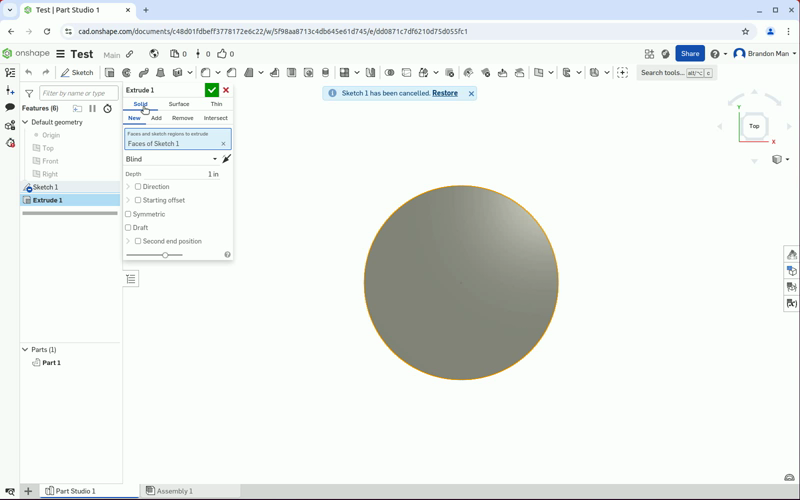
click(143, 106)
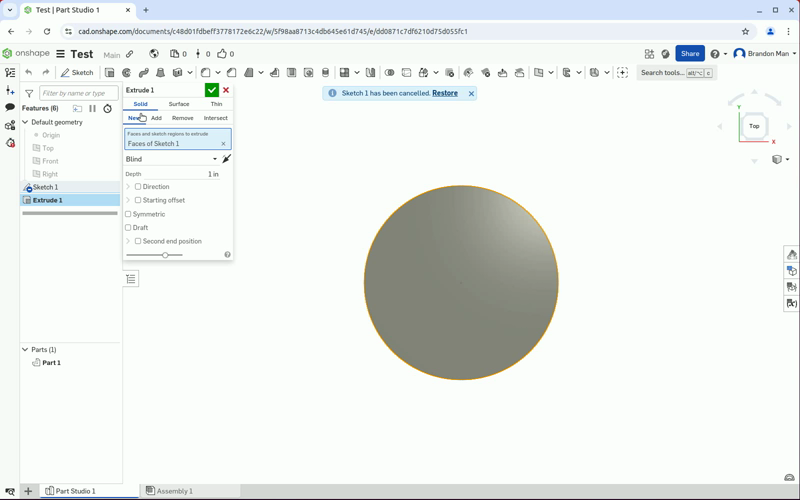
mouse_move(137, 120)
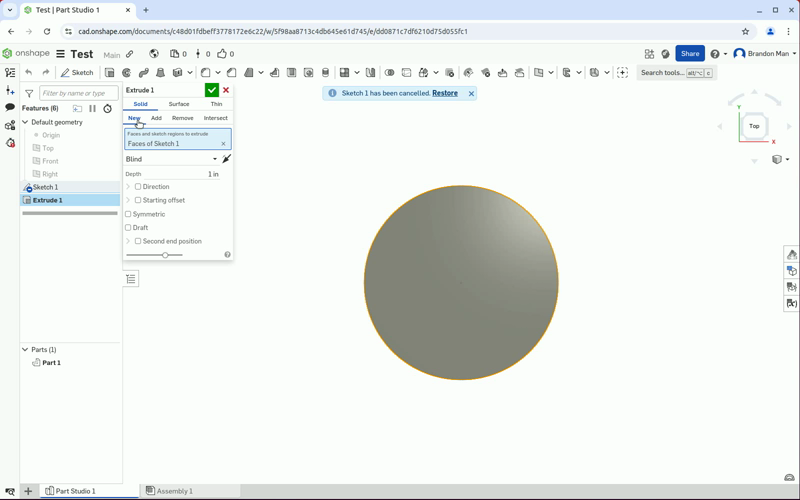
click(137, 120)
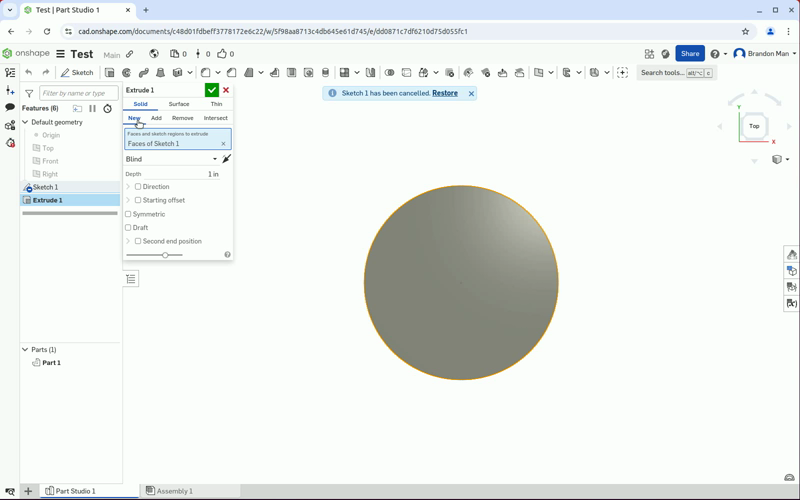
key(tab, 4)
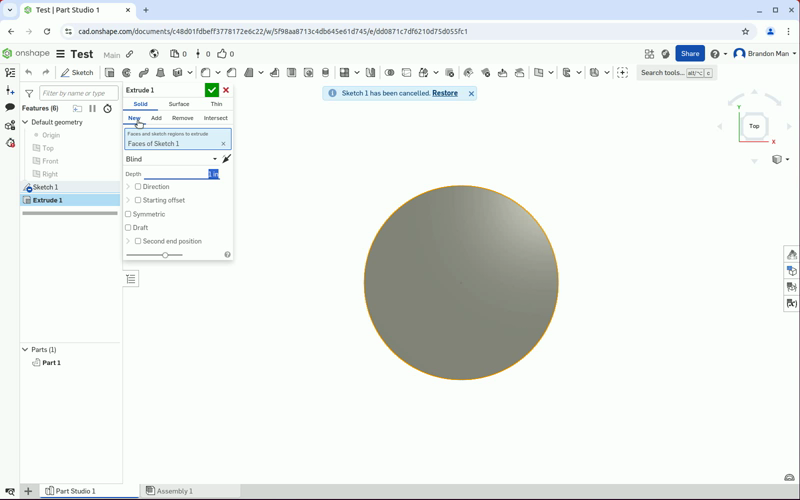
text(5.055)
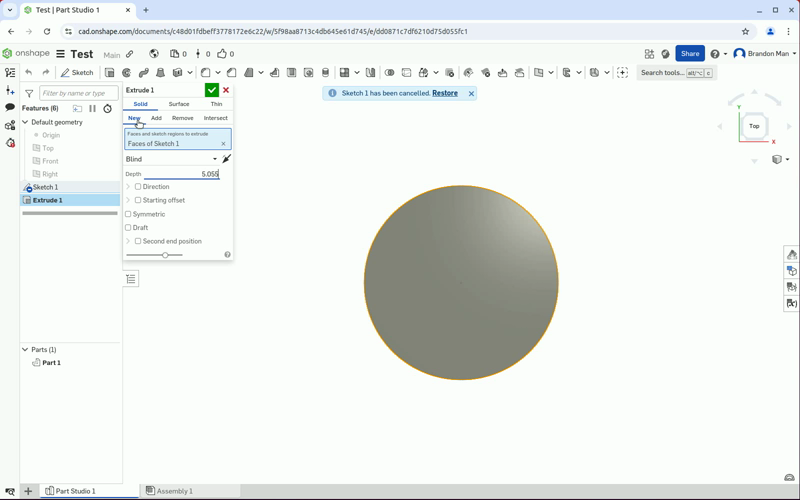
key(enter)
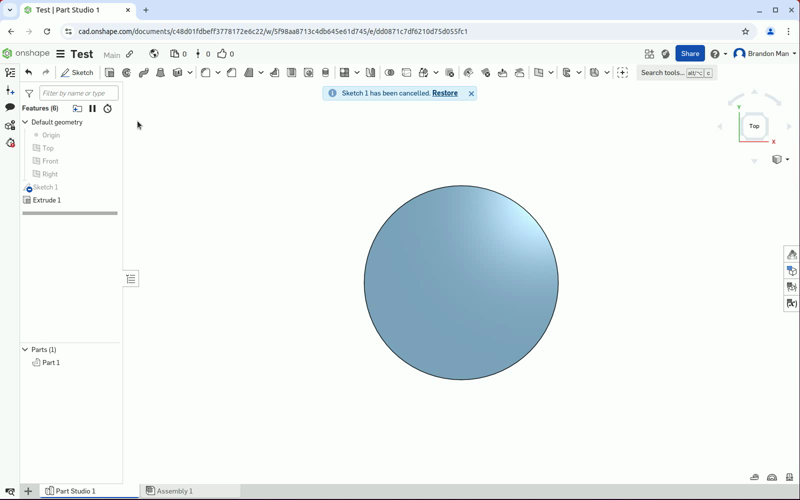
key(shift+h)
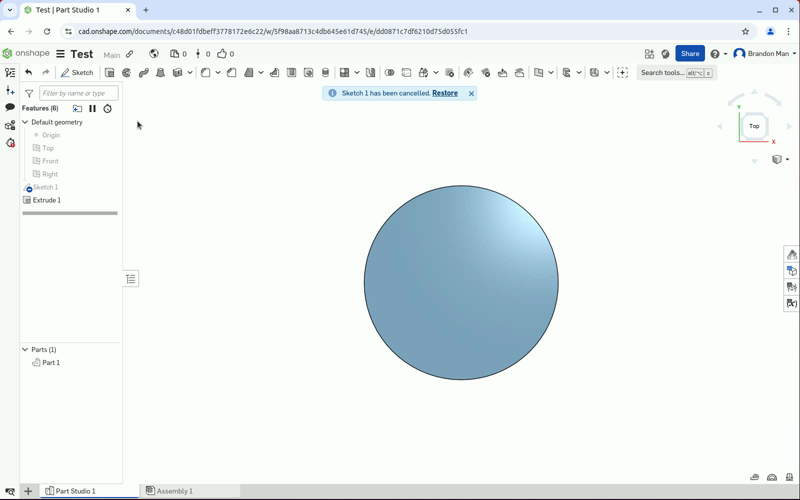
key(shift+h)
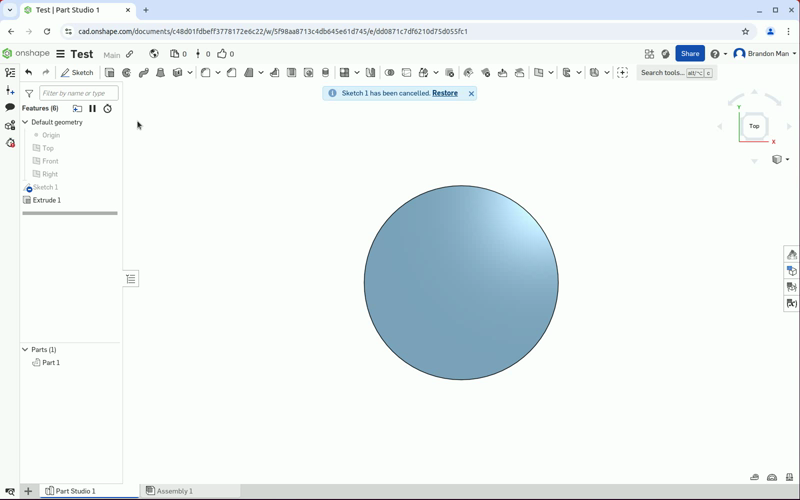
mouse_move(73, 189)
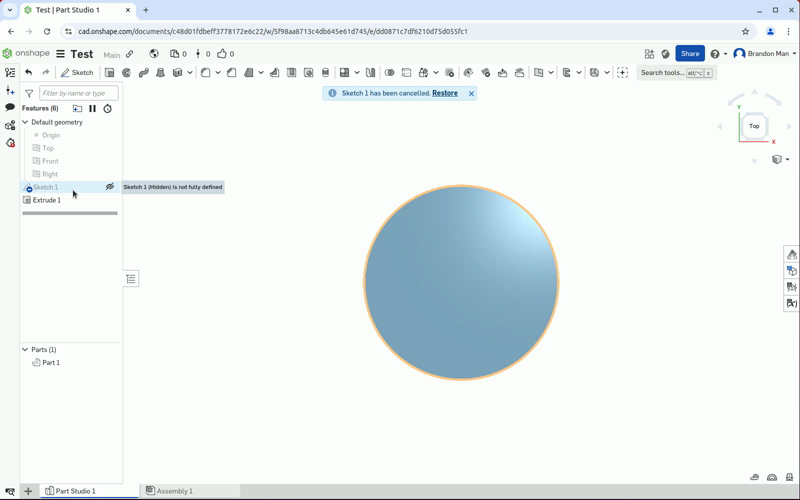
click(73, 189)
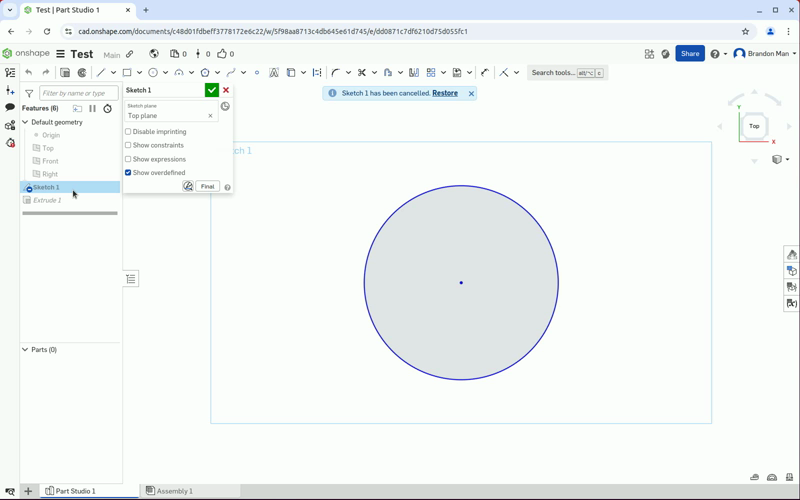
mouse_move(229, 92)
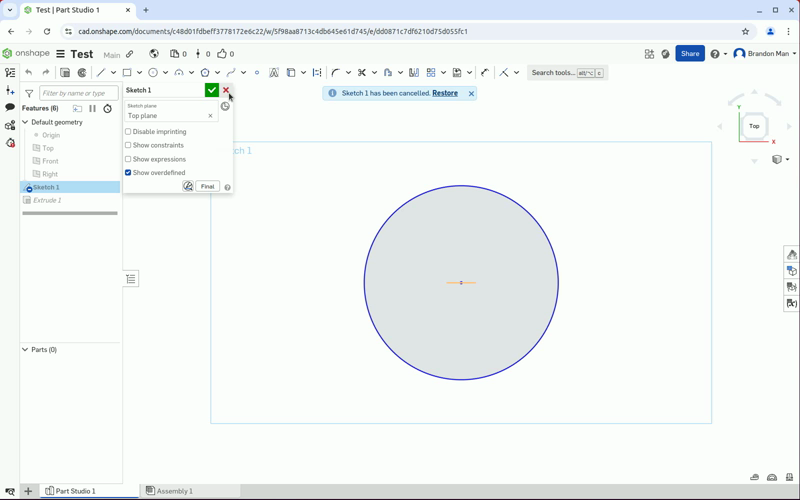
click(229, 92)
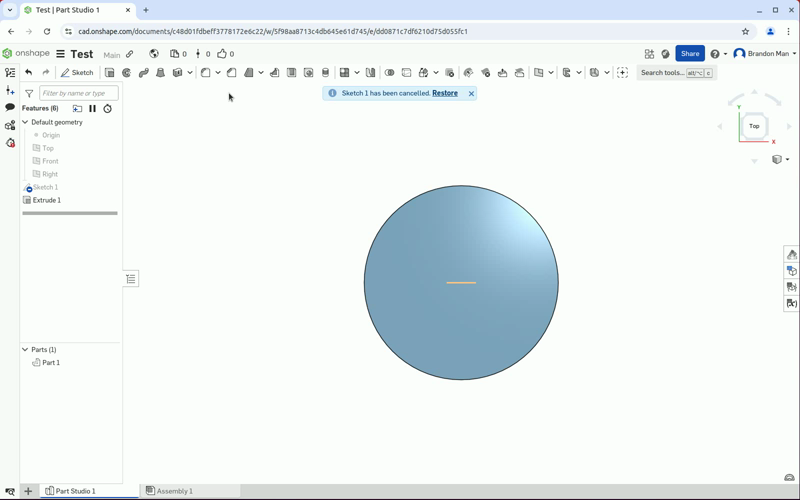
mouse_move(541, 75)
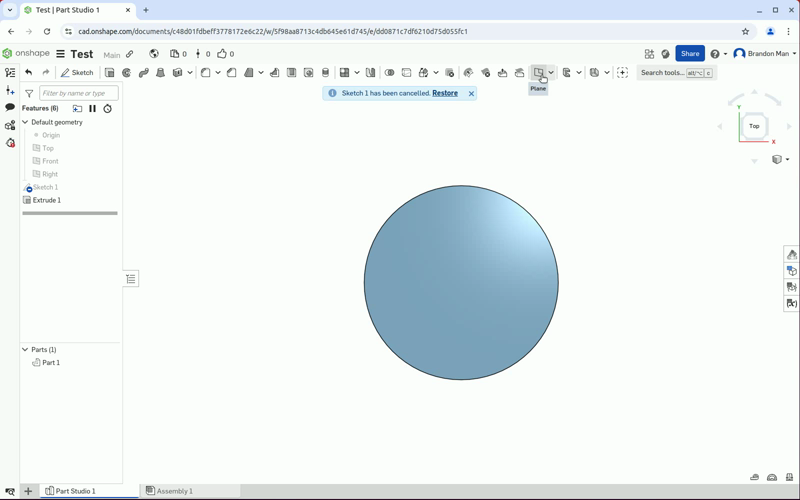
click(541, 75)
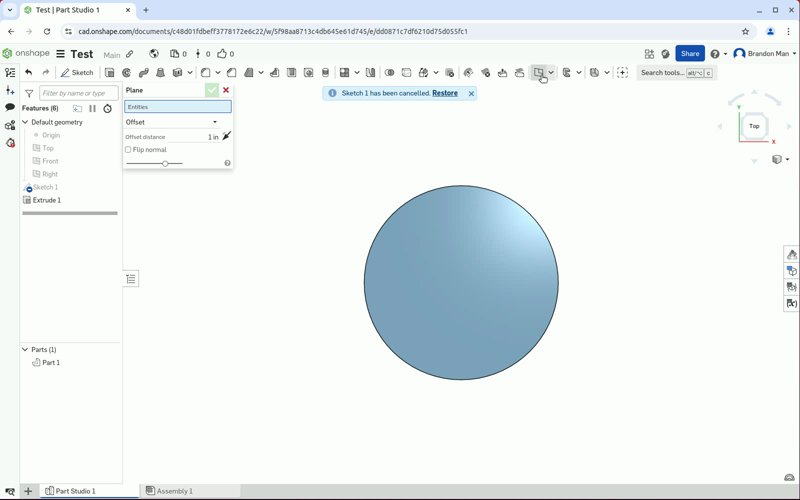
mouse_move(73, 150)
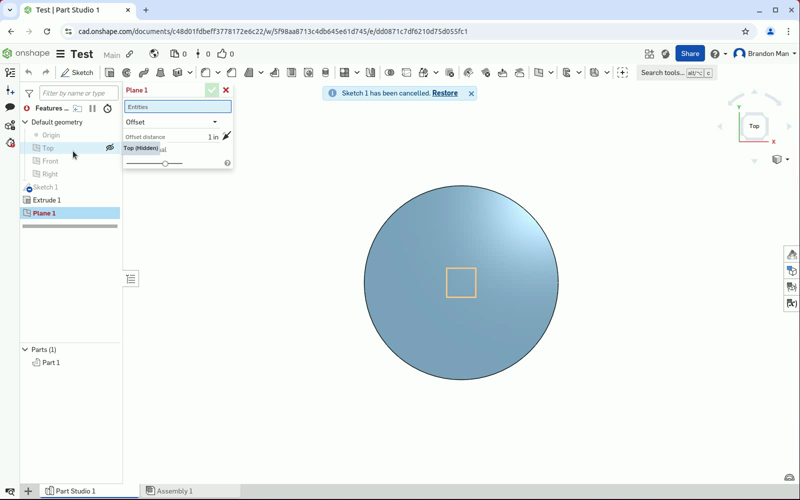
click(73, 150)
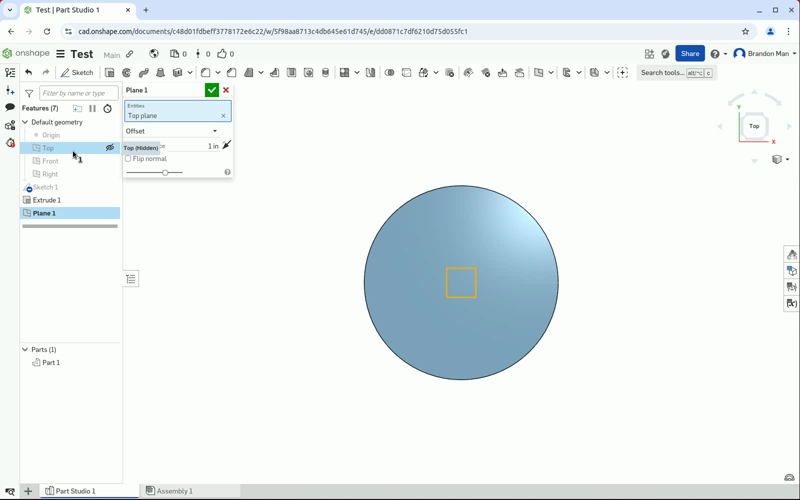
key(tab, 2)
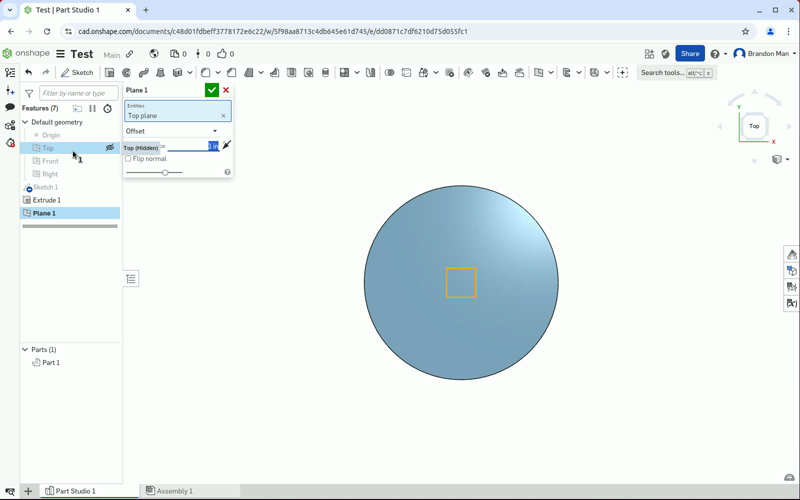
text(5.053)
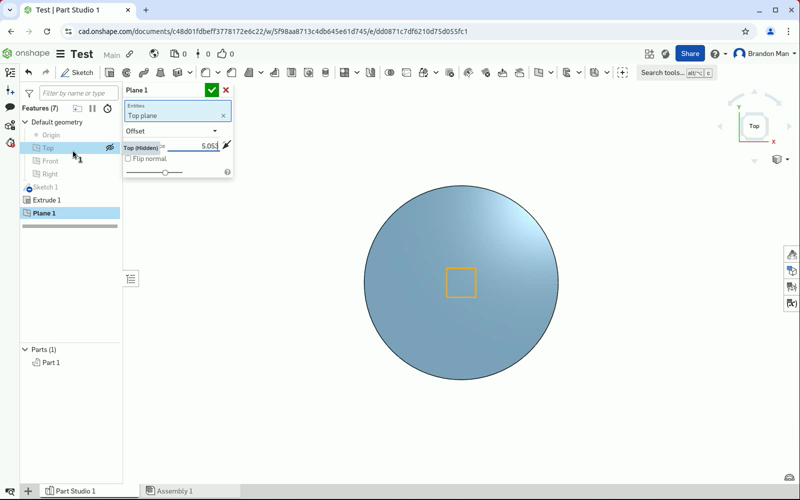
key(enter, 2)
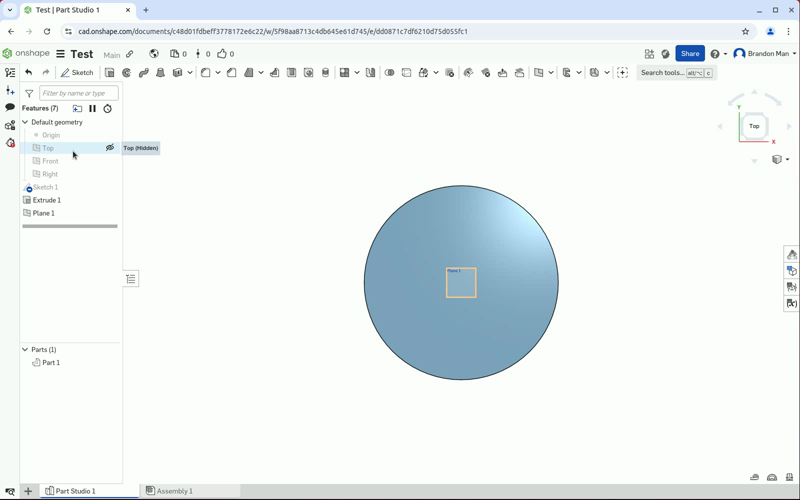
key(shift+s)
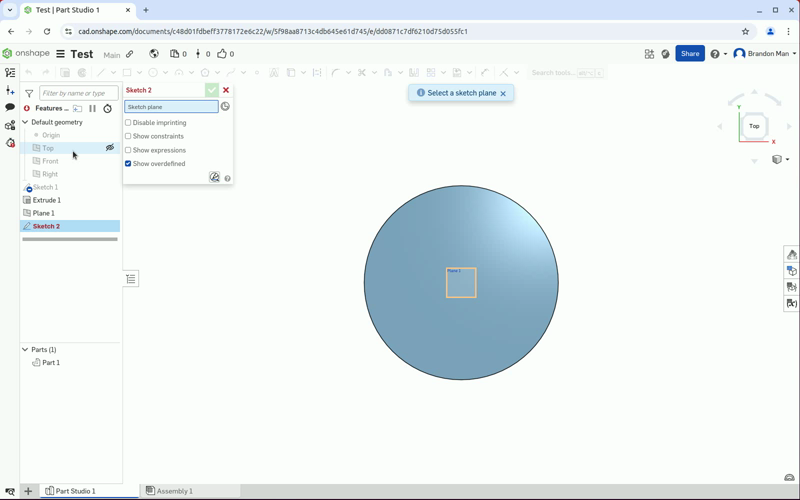
mouse_move(73, 215)
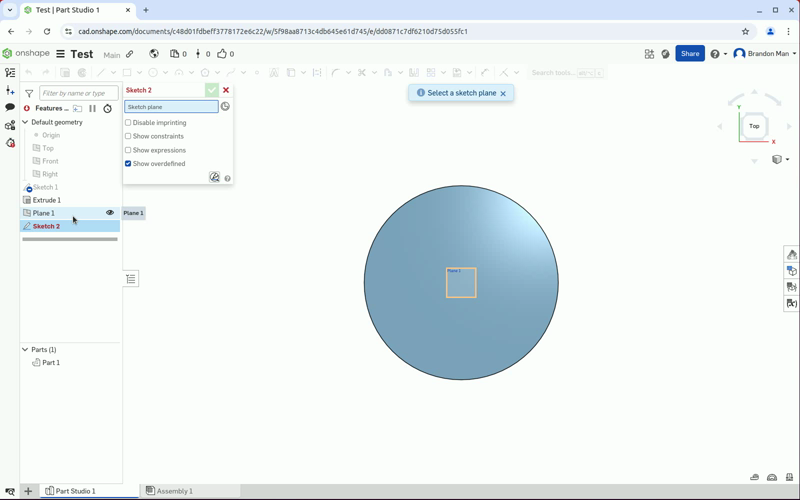
click(73, 215)
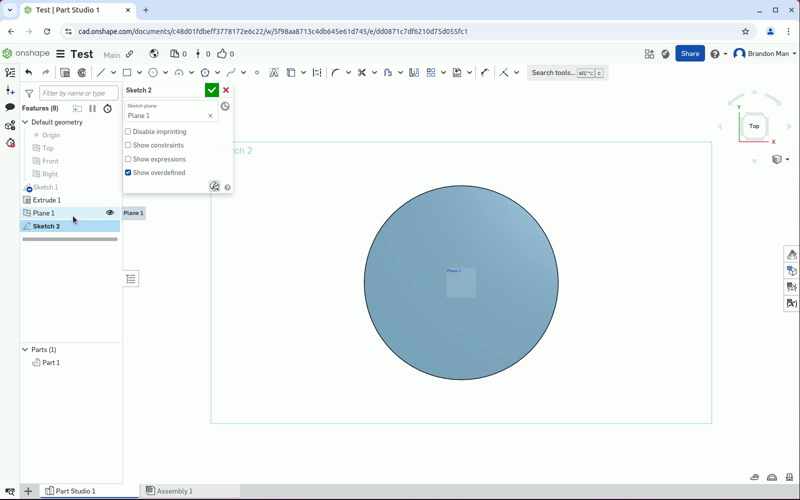
mouse_move(73, 352)
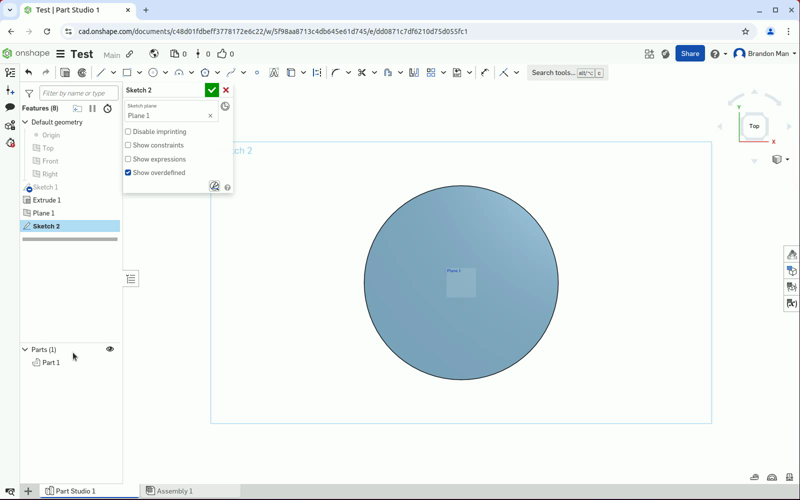
key(y)
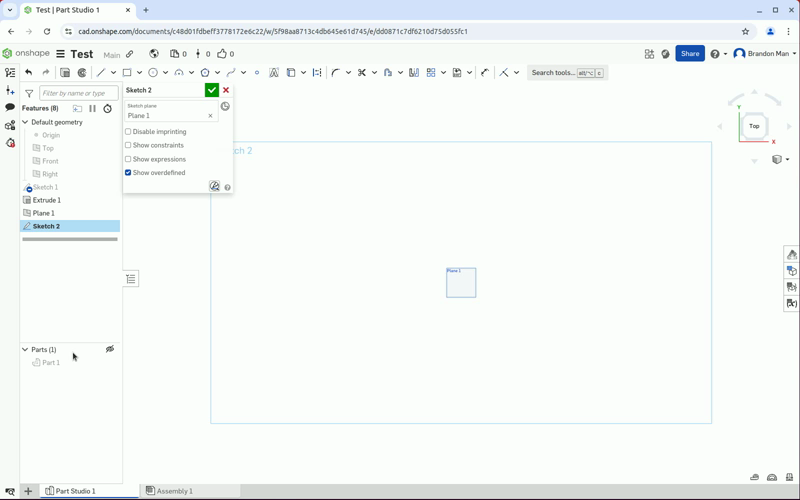
key(c)
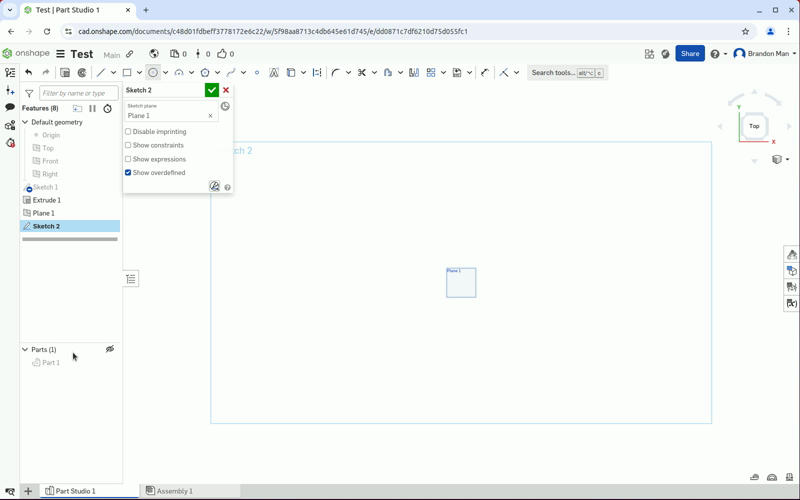
key_down(shift)
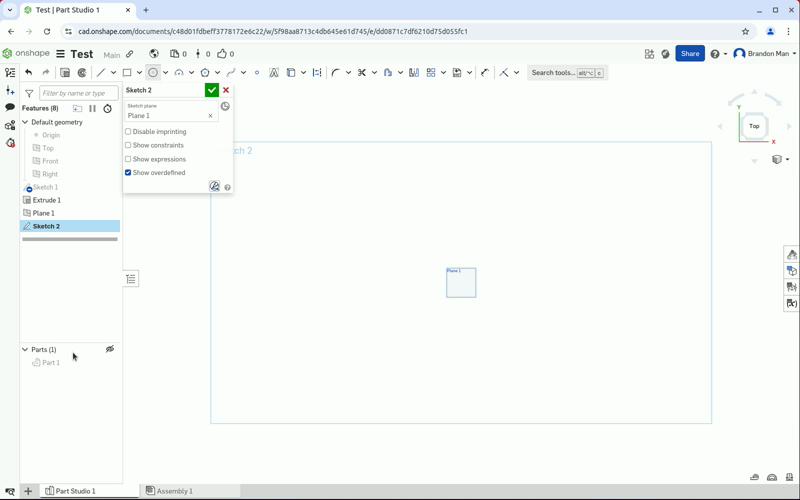
mouse_move(461, 282)
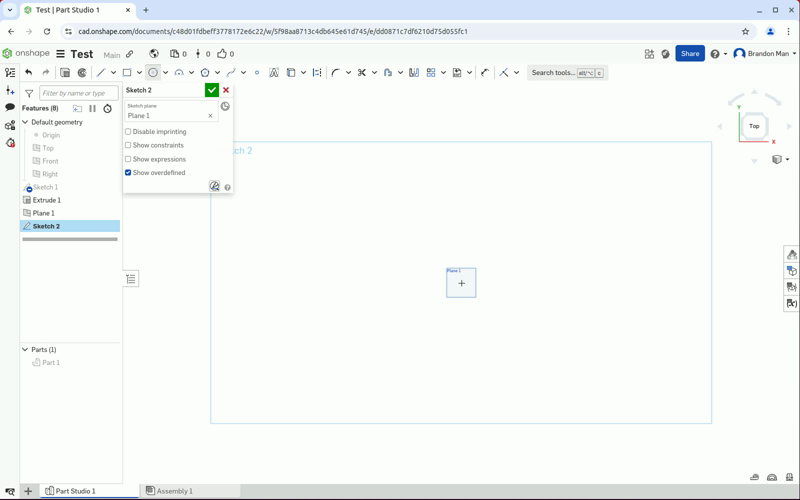
click(461, 282)
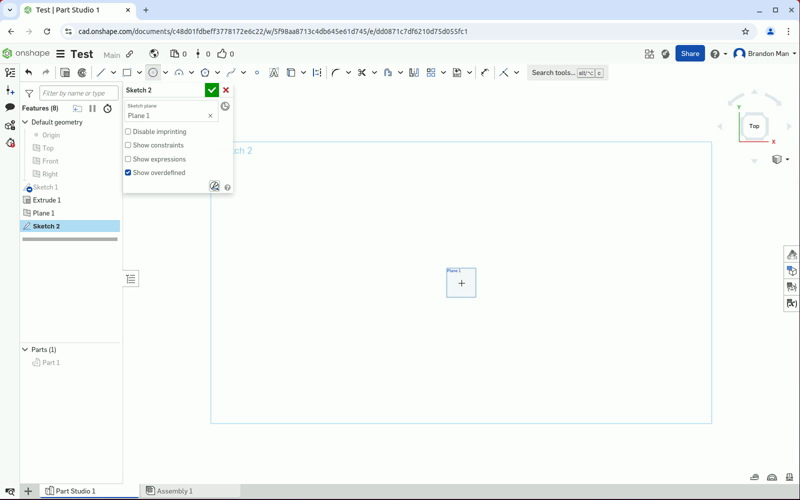
key_up(shift)
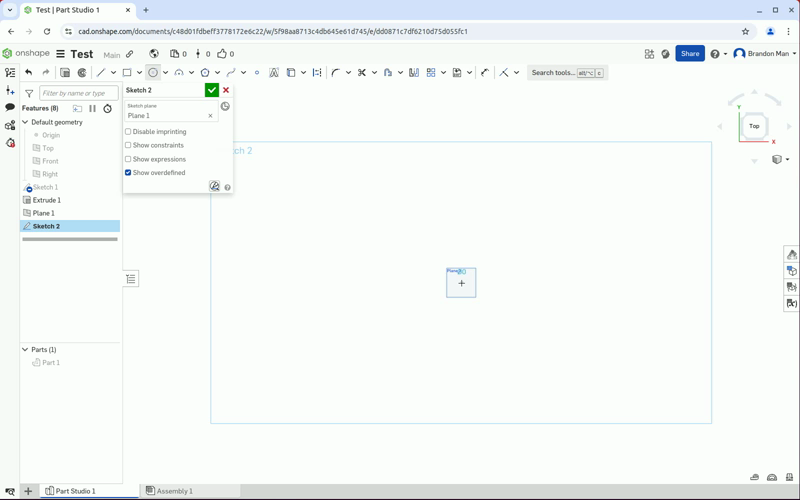
mouse_move(535, 282)
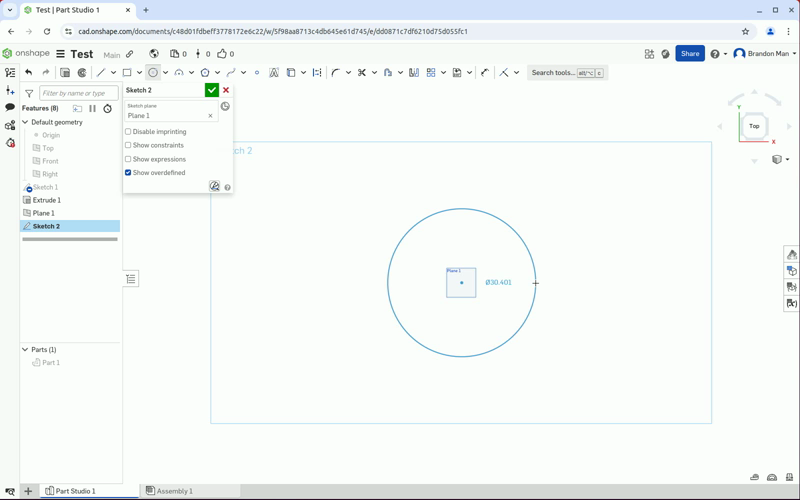
click(535, 282)
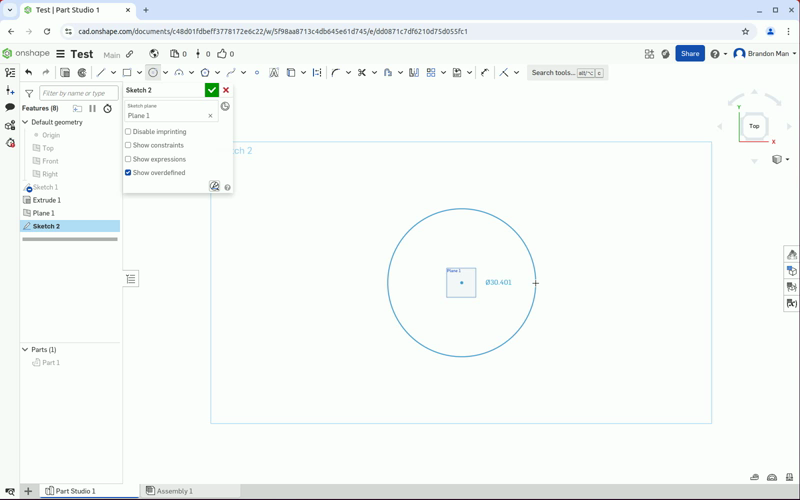
key(esc)
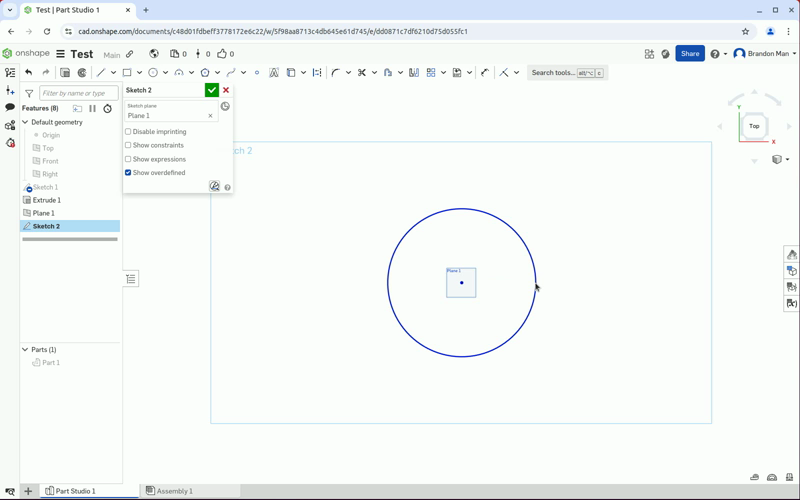
mouse_move(423, 256)
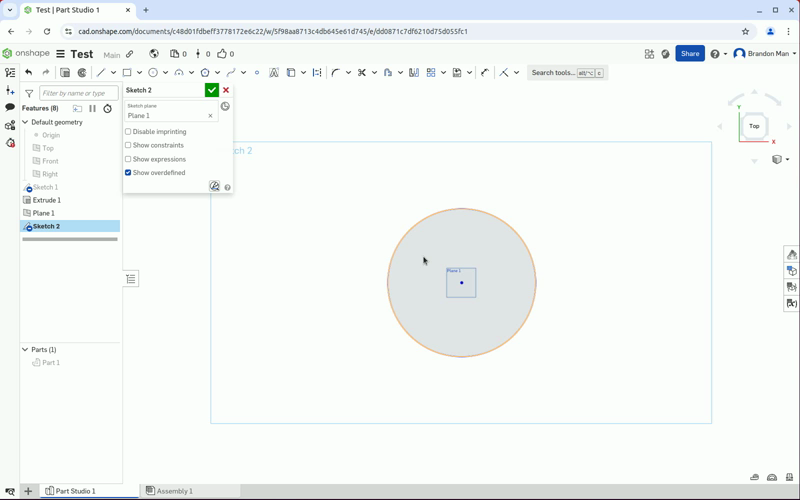
click(423, 256)
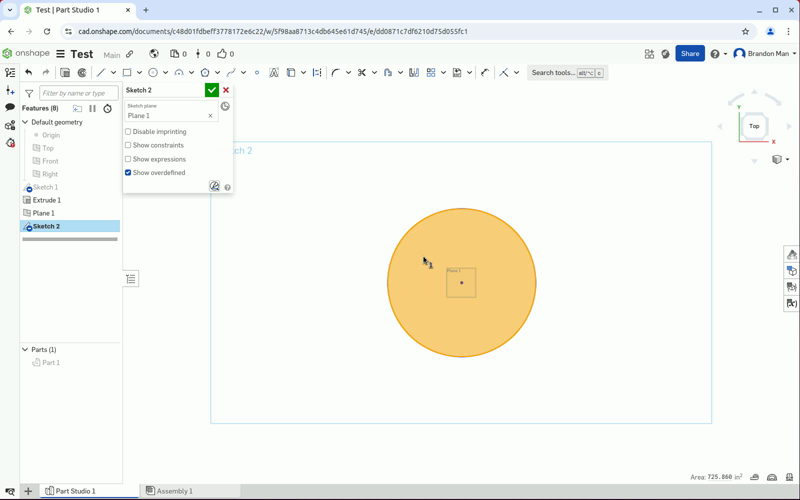
mouse_move(73, 352)
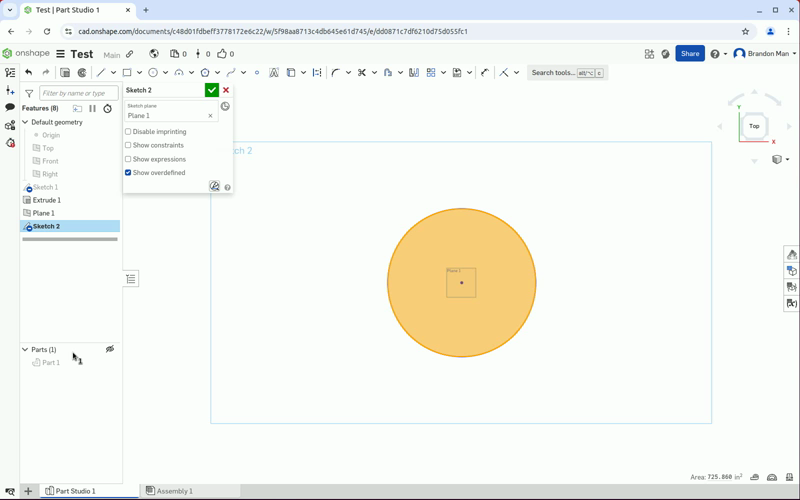
key(shift+y)
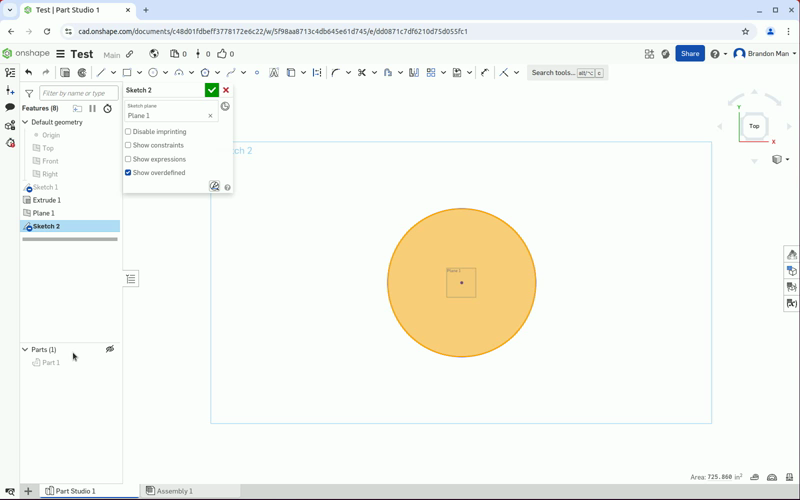
key(shift+e)
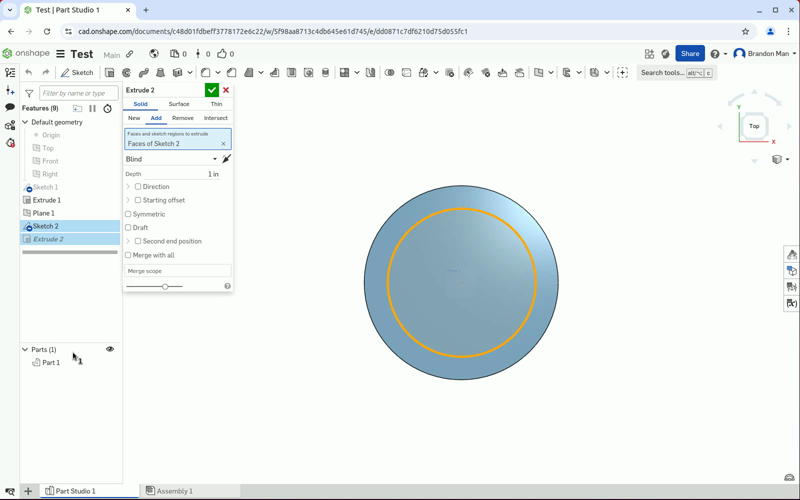
mouse_move(143, 106)
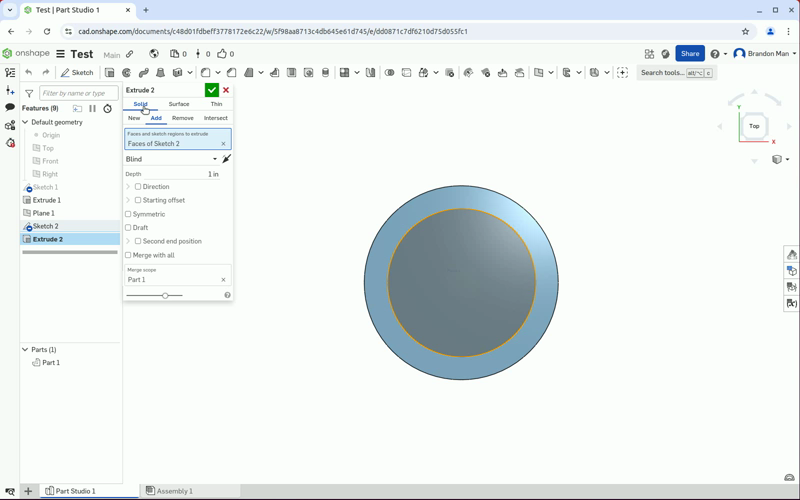
click(143, 106)
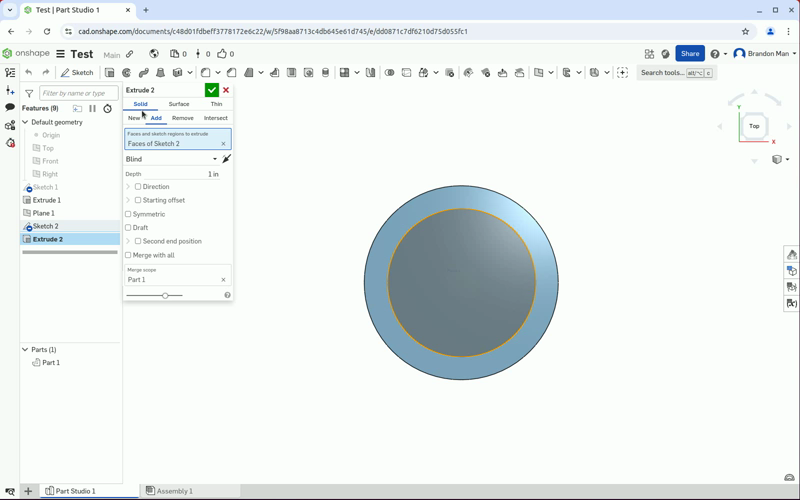
mouse_move(137, 120)
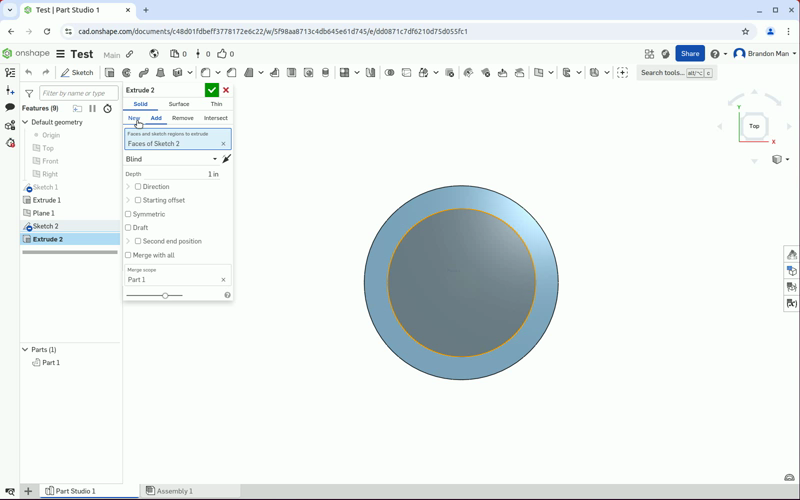
click(137, 120)
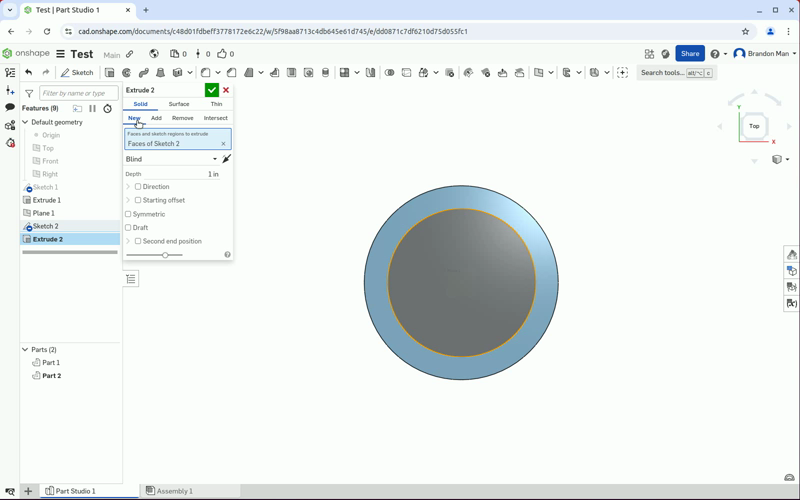
key(tab, 4)
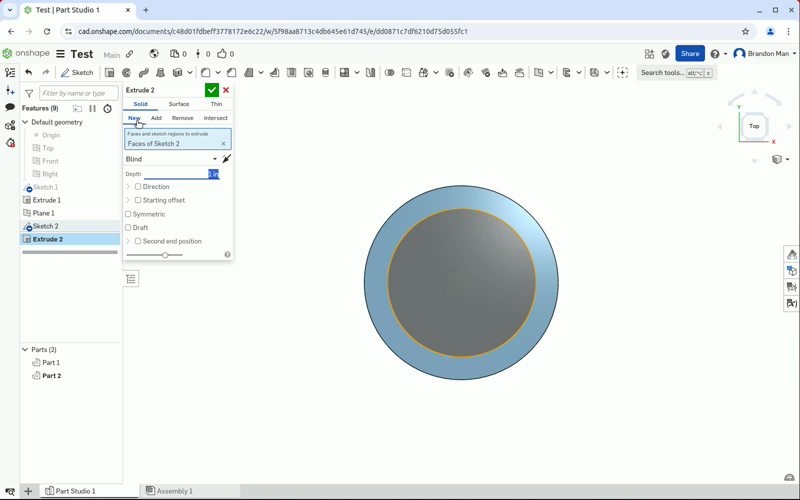
text(18.053)
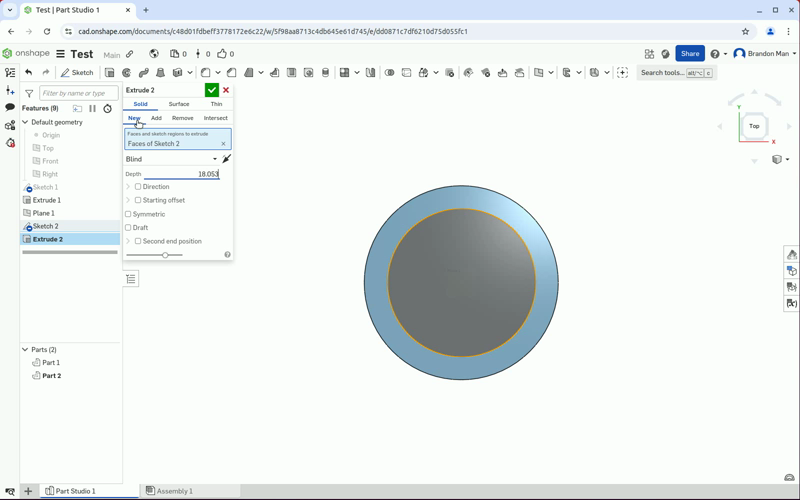
key(enter)
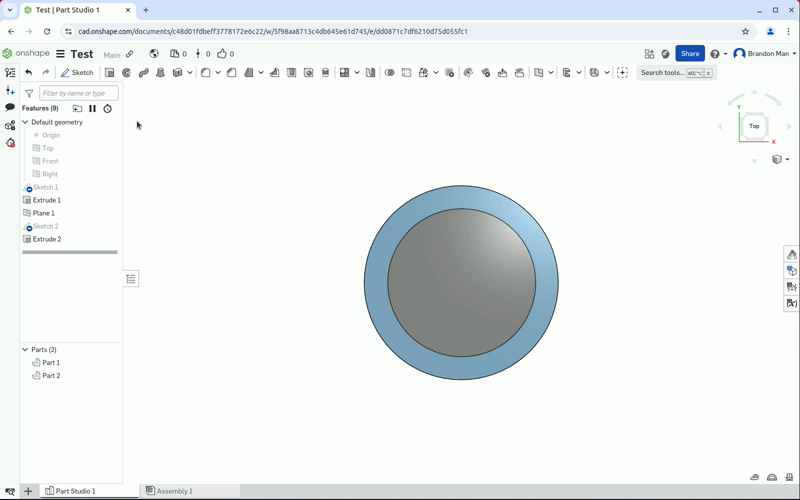
key(shift+h)
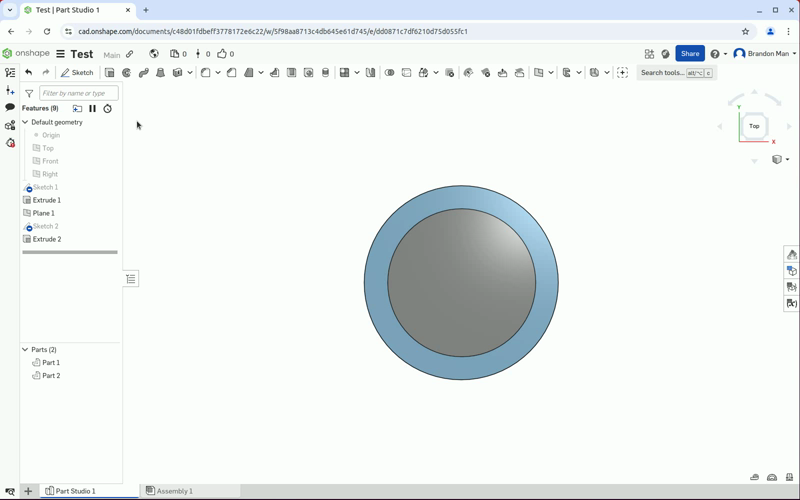
key(shift+h)
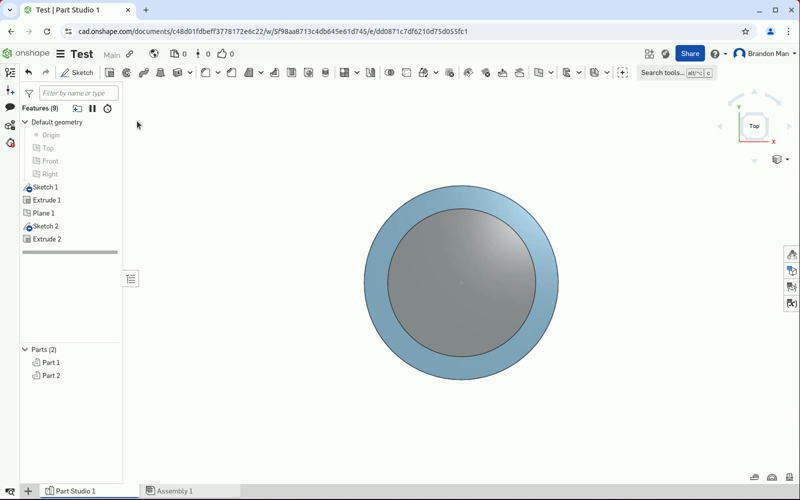
key(shift+7)
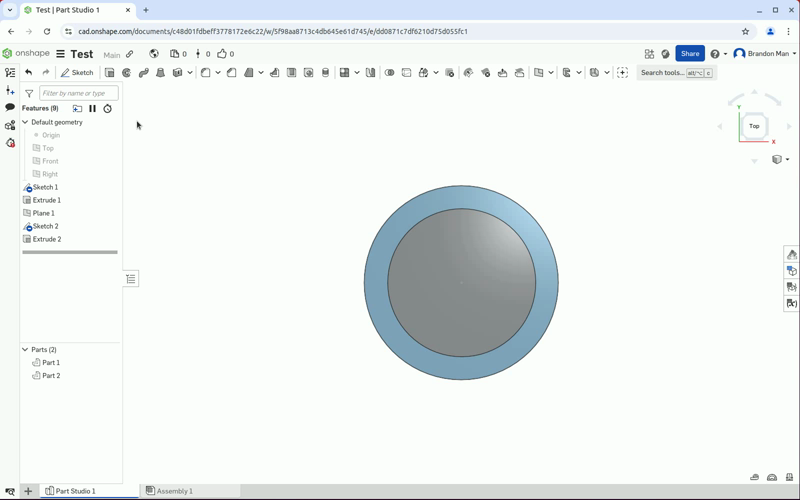
key(up, 3)
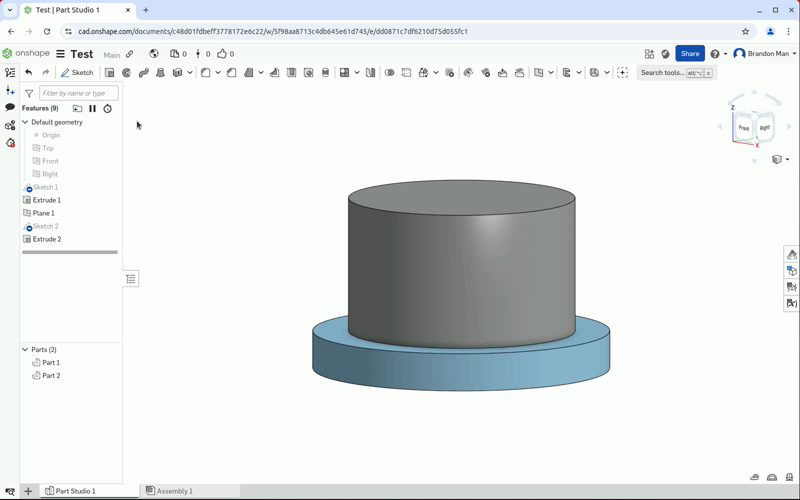
key(left, 3)
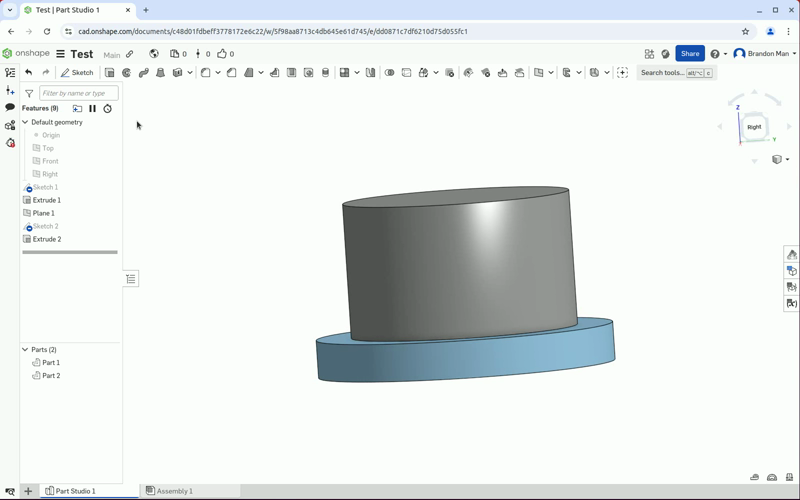
key(right, 3)
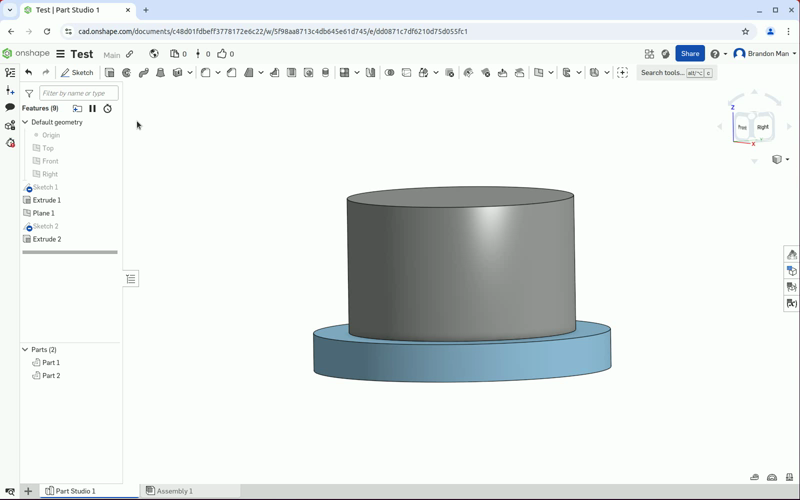
key(down, 3)
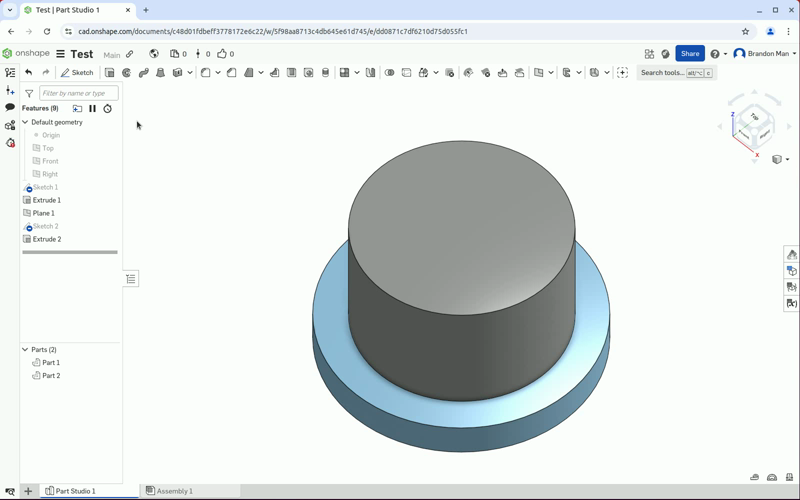
mouse_move(73, 189)
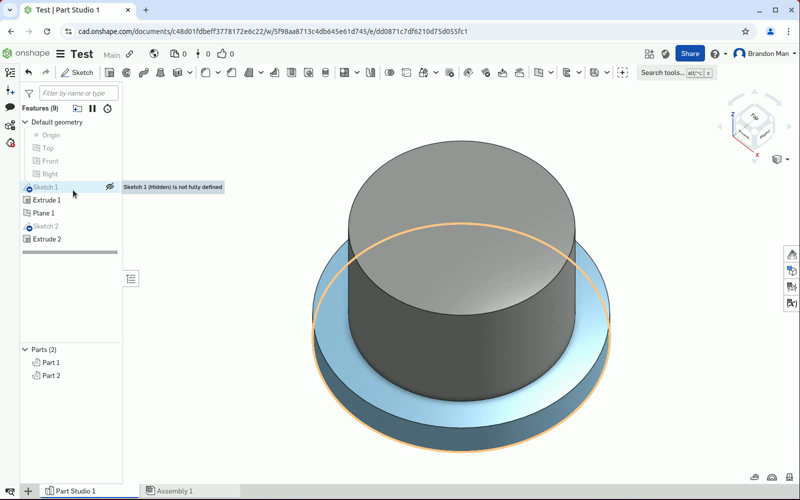
click(73, 189)